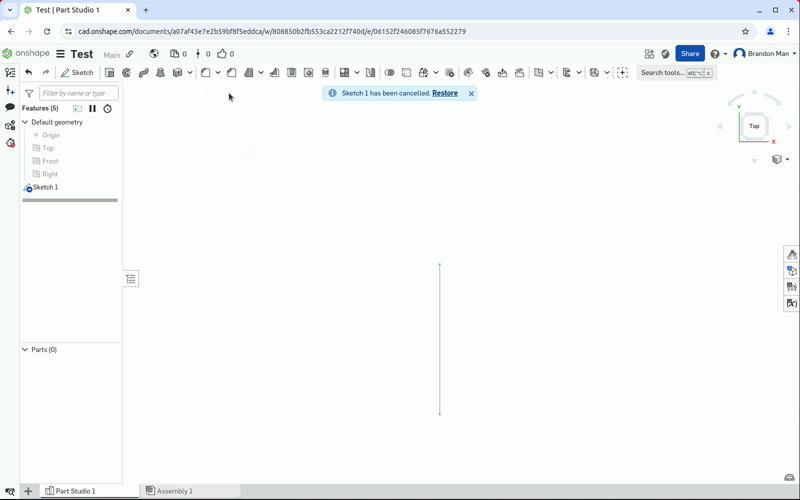
key(shift+h)
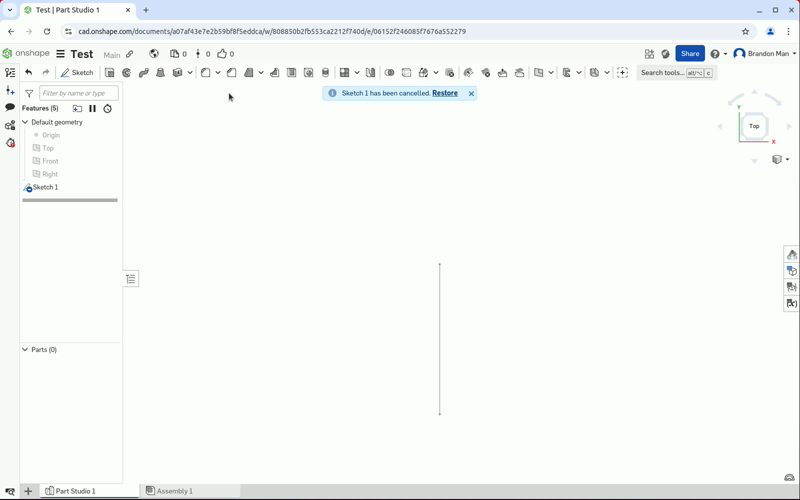
key(shift+s)
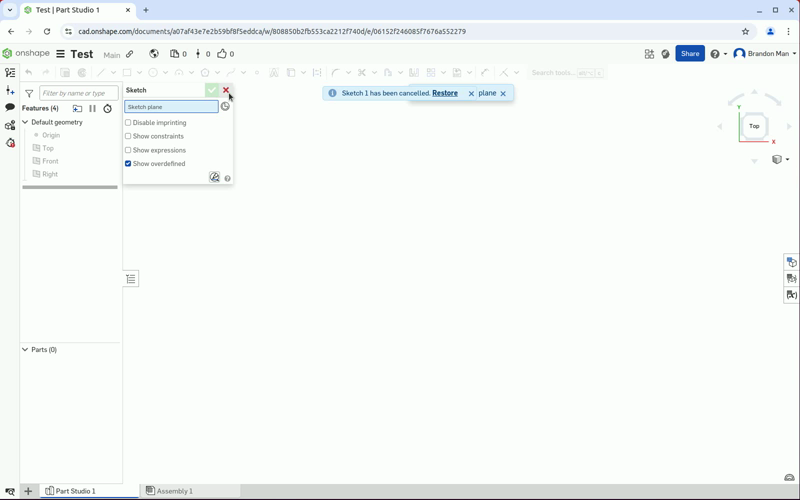
mouse_move(73, 150)
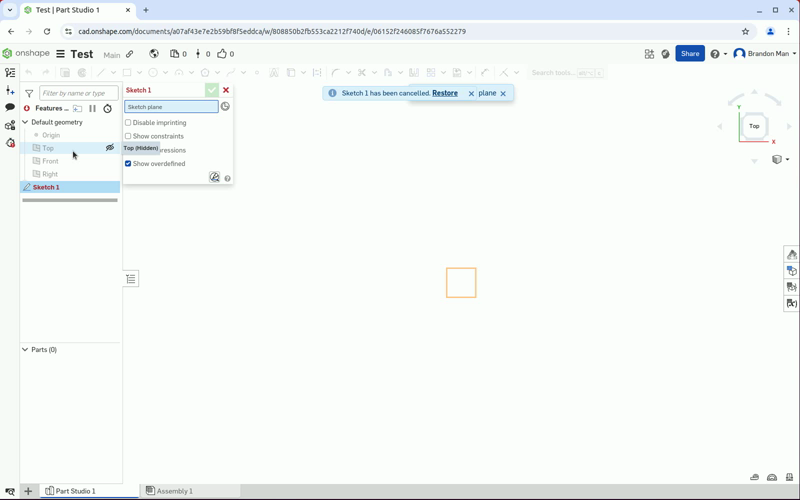
click(73, 150)
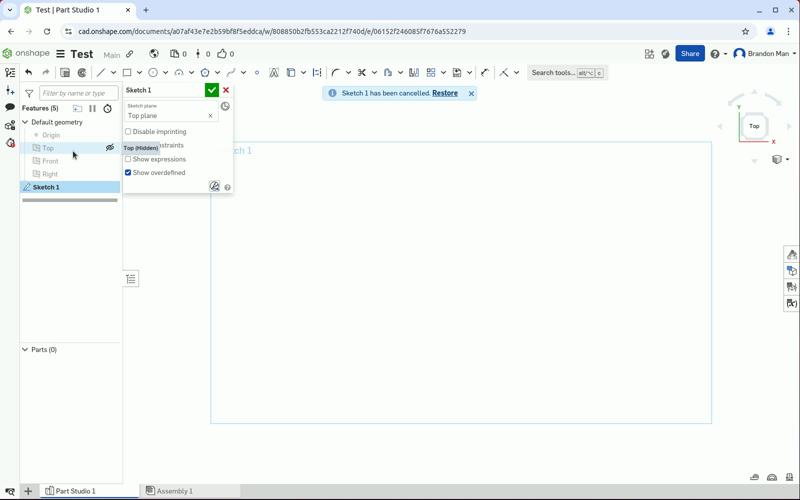
mouse_move(73, 352)
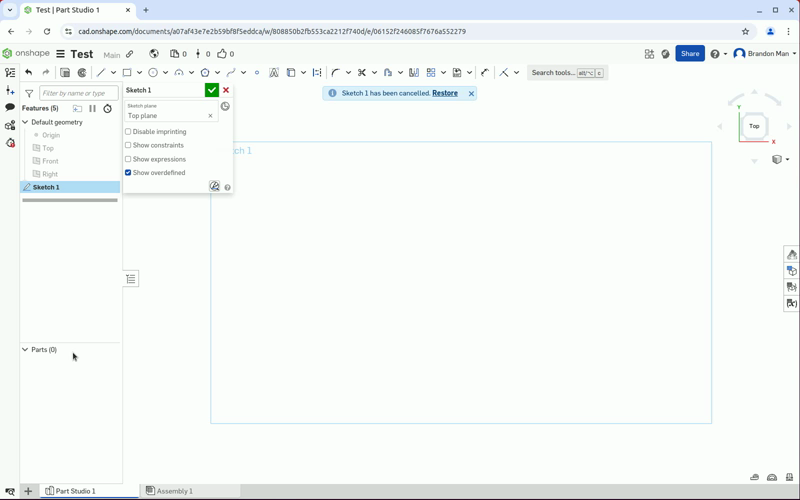
key(y)
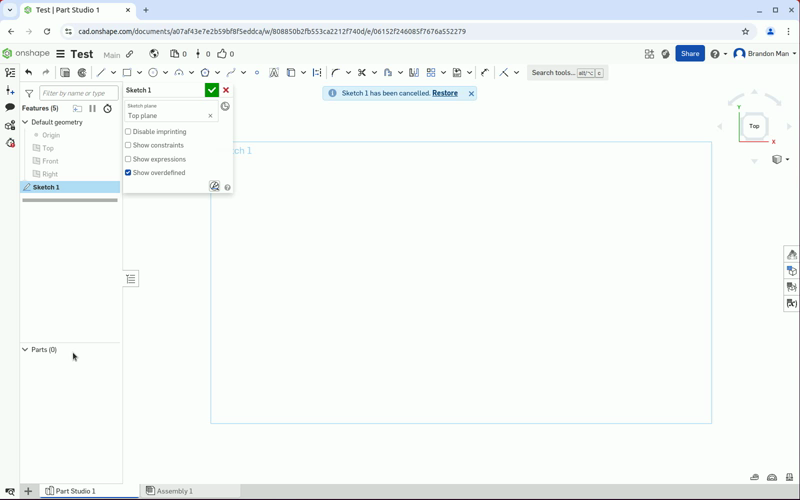
key(c)
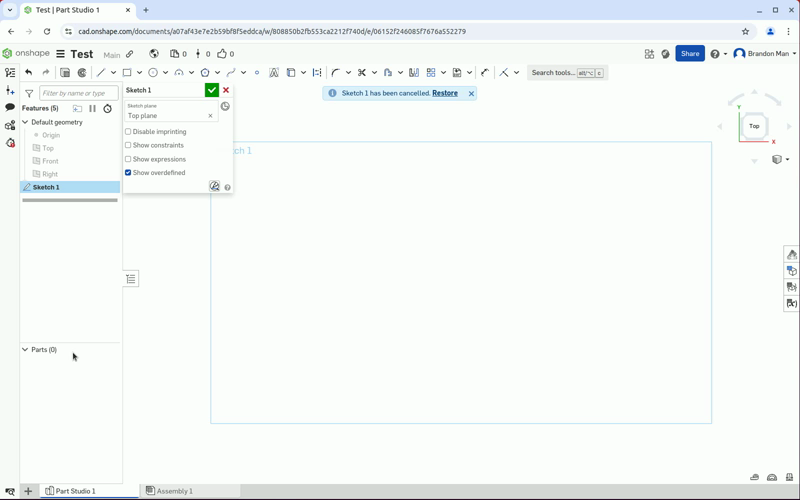
key_down(shift)
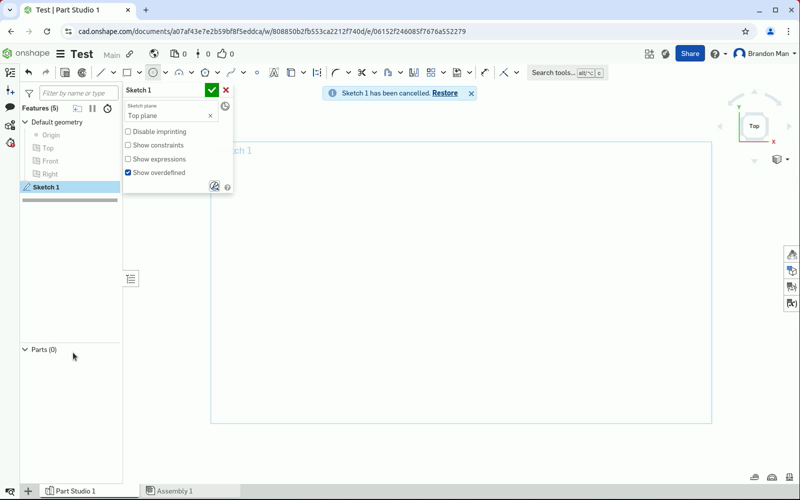
mouse_move(461, 282)
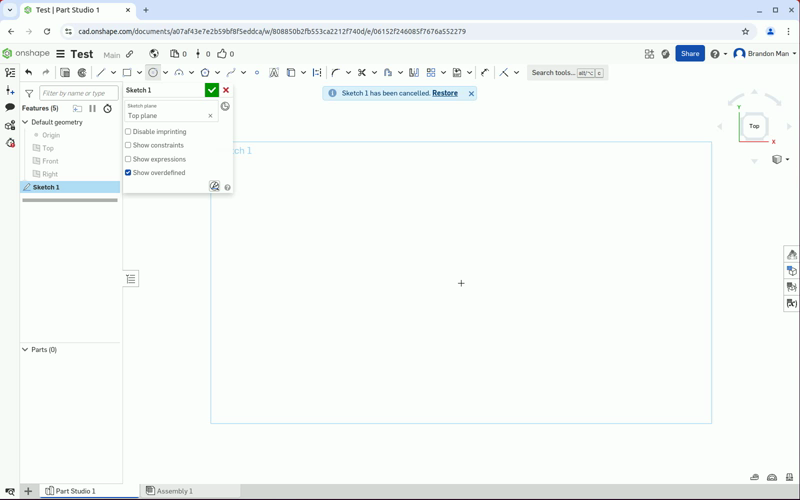
click(461, 282)
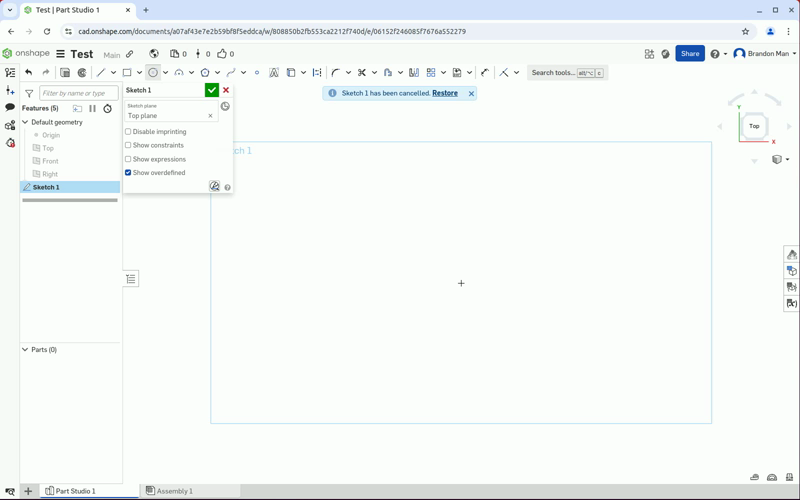
key_up(shift)
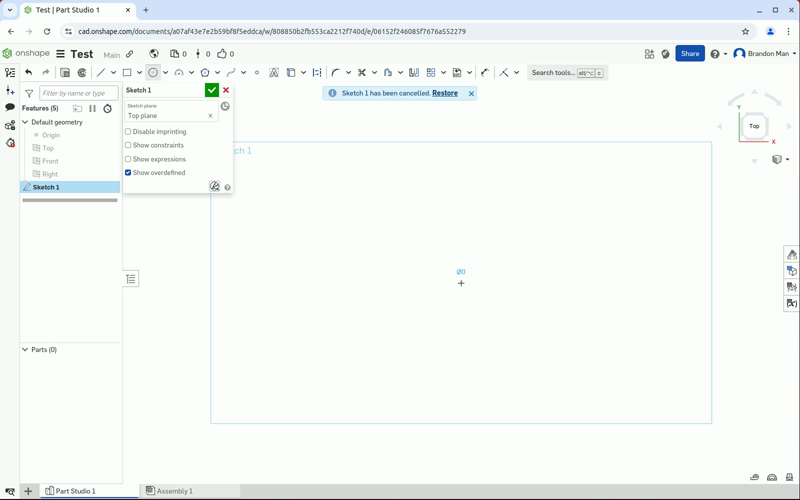
mouse_move(574, 282)
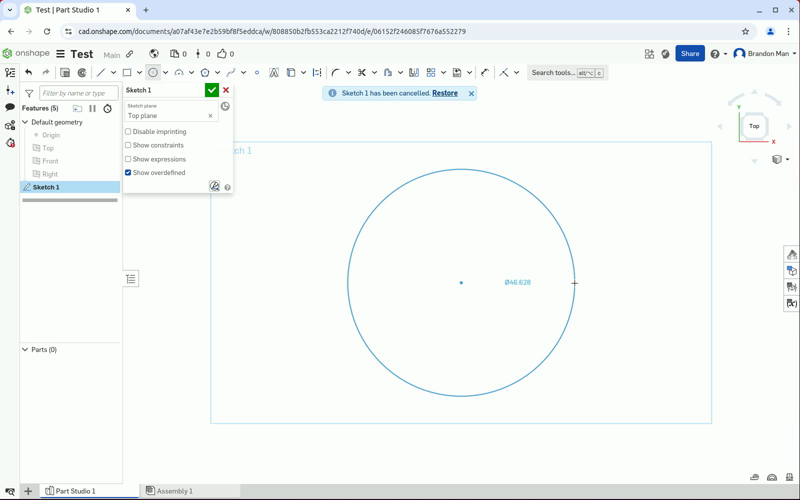
click(574, 282)
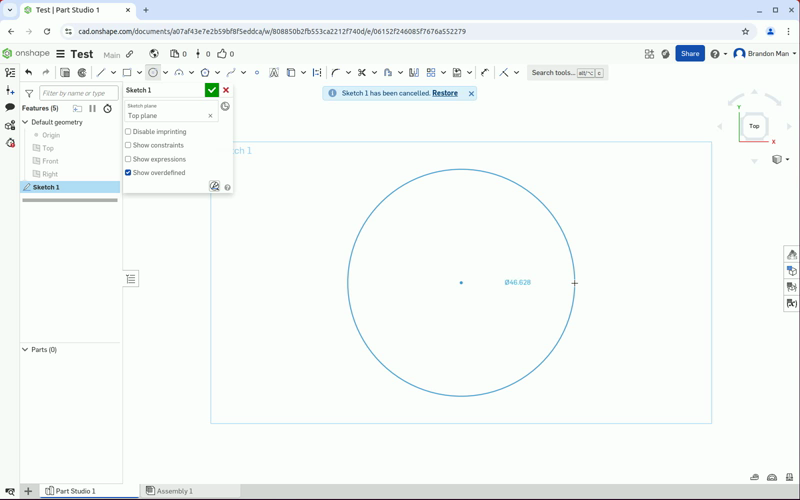
key(esc)
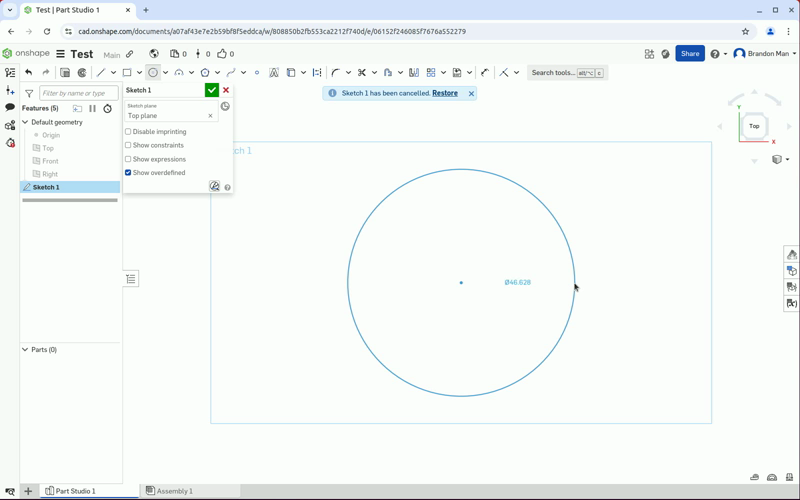
key(c)
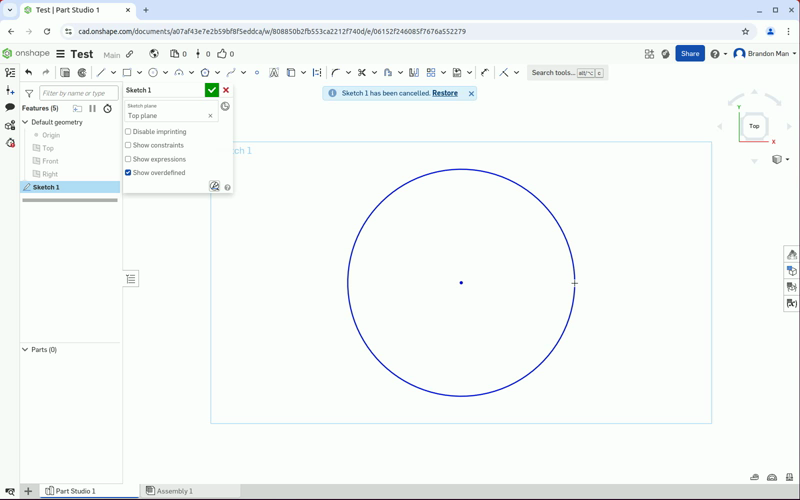
key_down(shift)
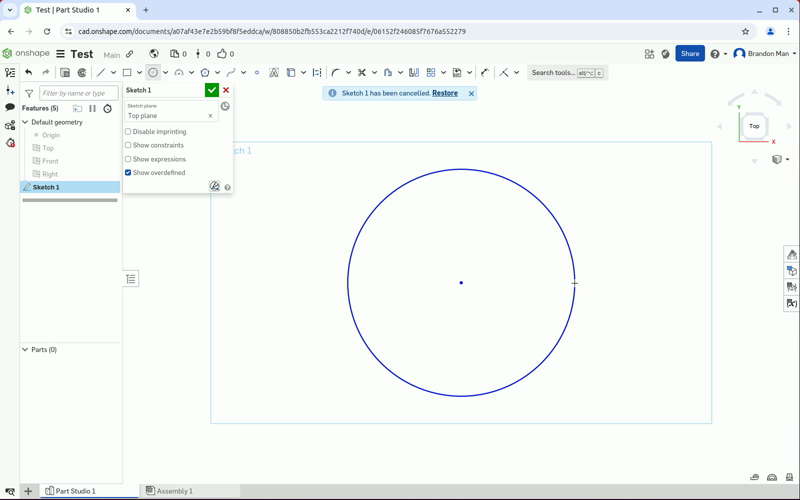
mouse_move(461, 282)
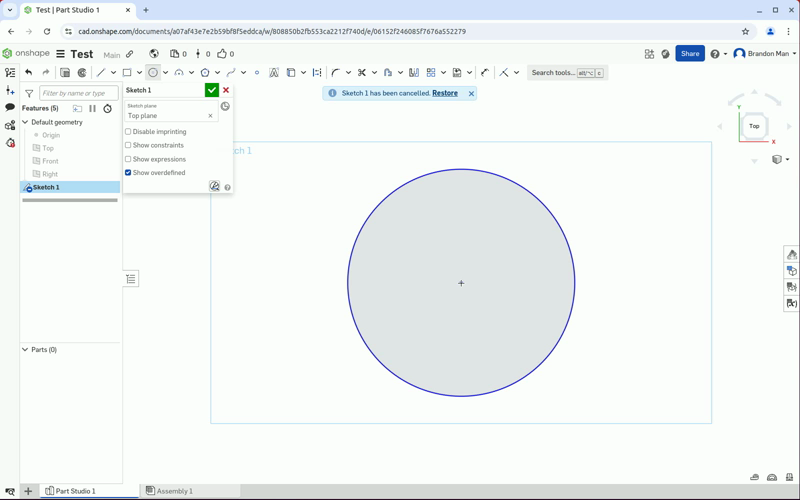
click(461, 282)
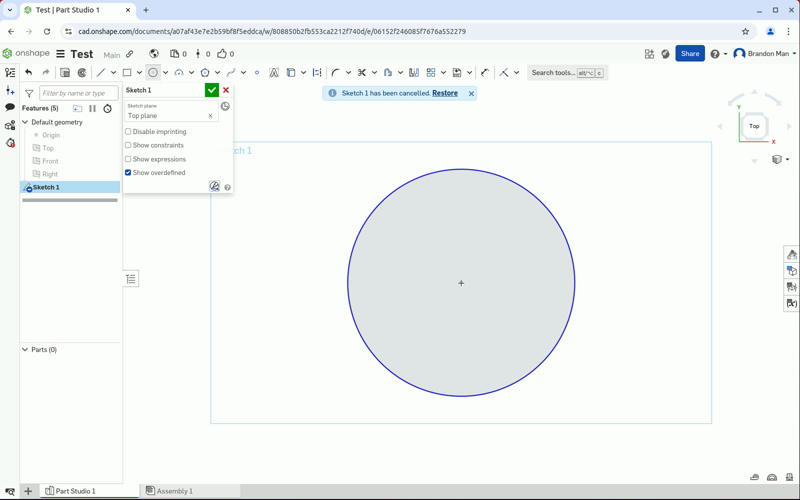
key_up(shift)
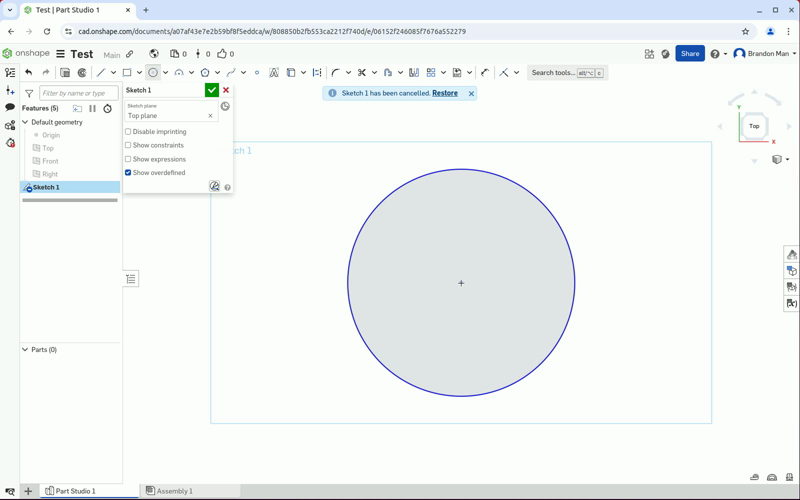
mouse_move(548, 282)
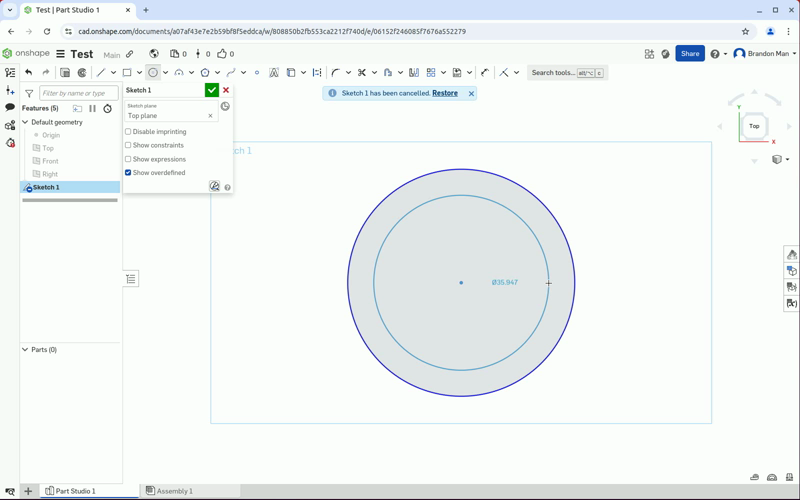
click(548, 282)
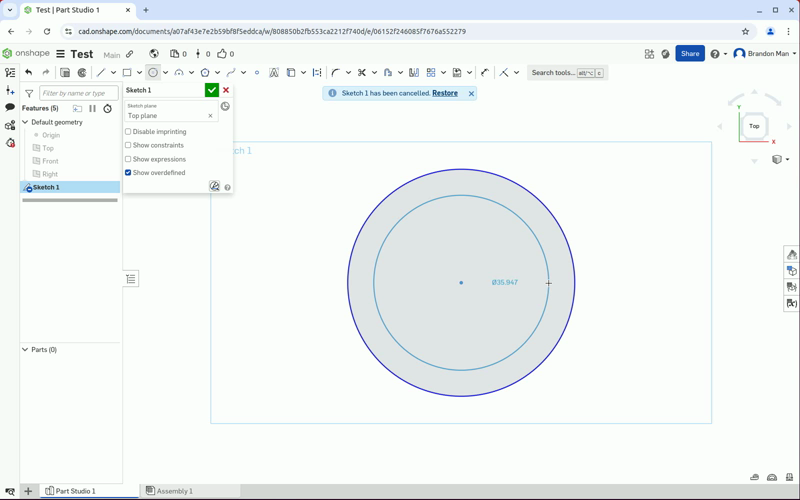
key(esc)
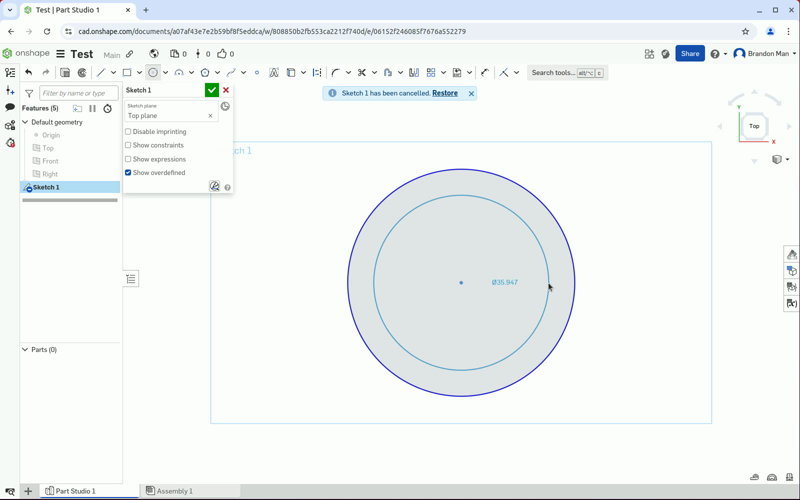
mouse_move(435, 379)
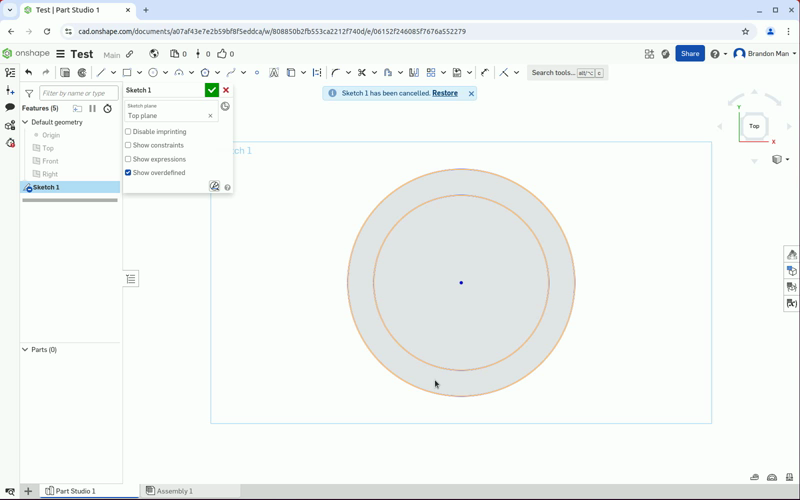
click(435, 379)
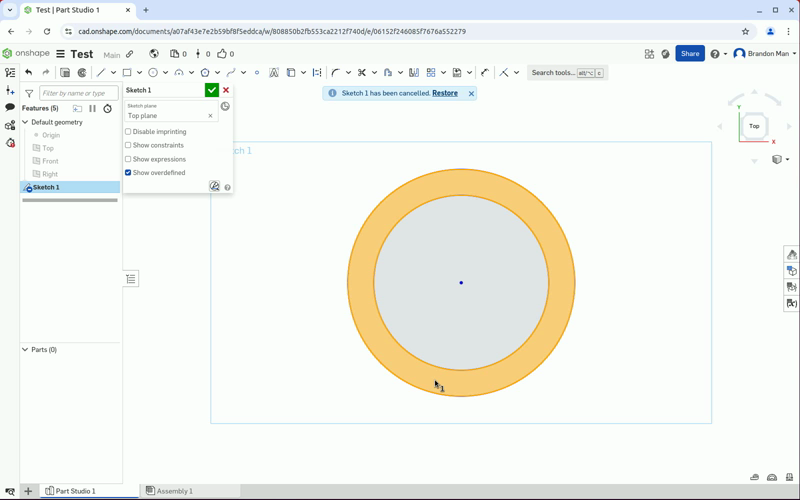
mouse_move(73, 352)
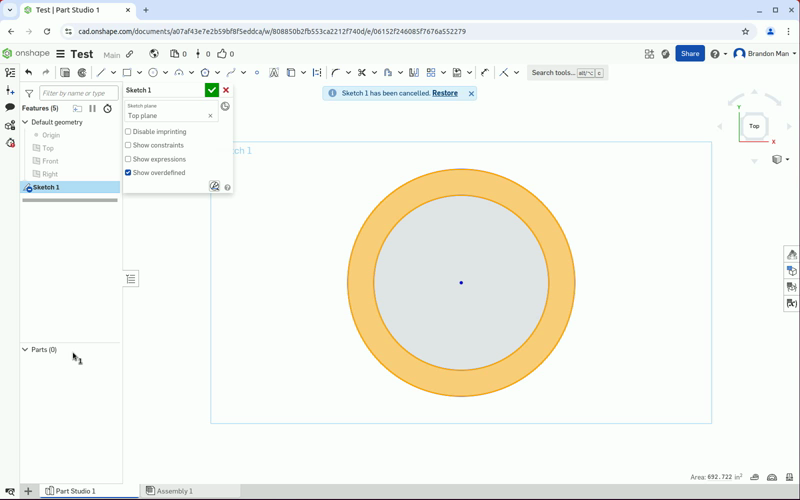
key(shift+y)
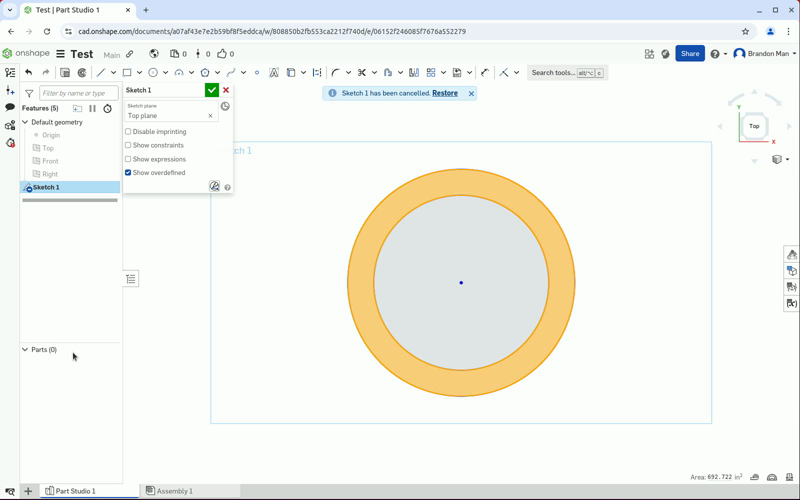
key(shift+e)
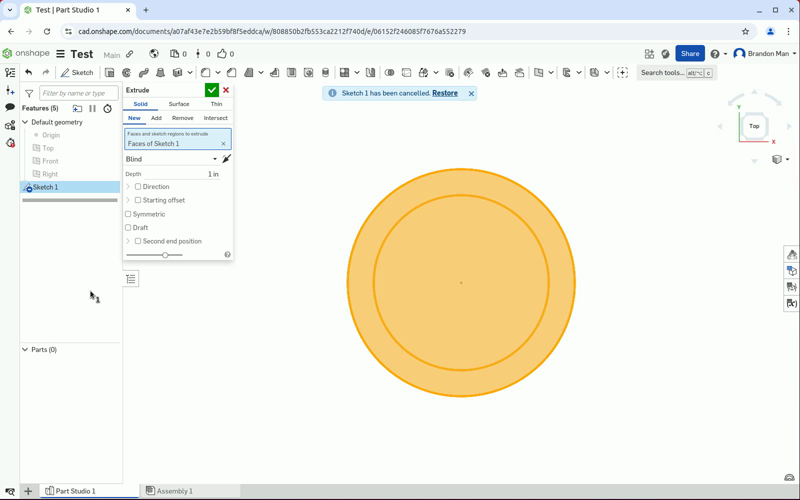
mouse_move(143, 106)
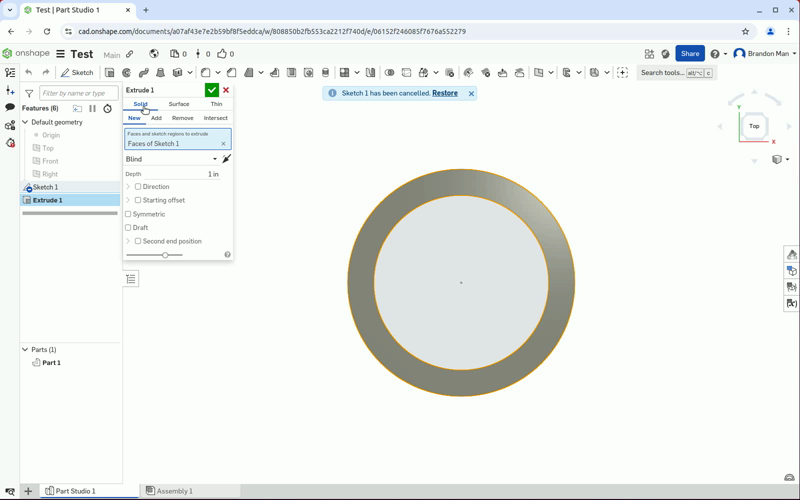
click(143, 106)
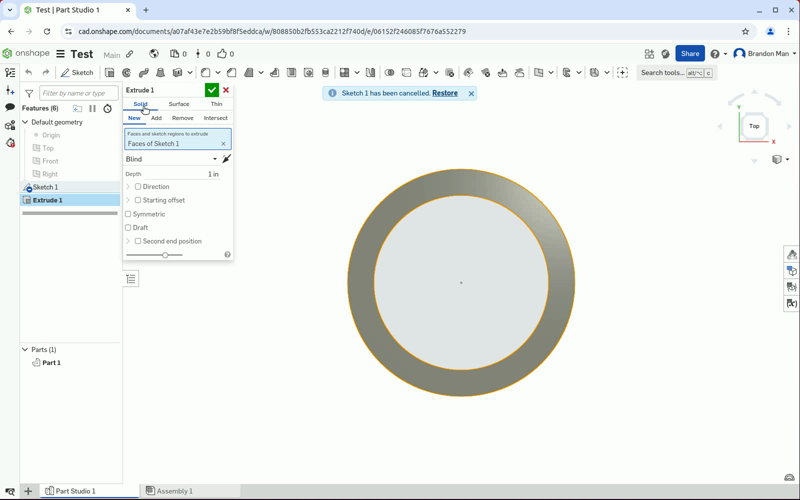
mouse_move(137, 120)
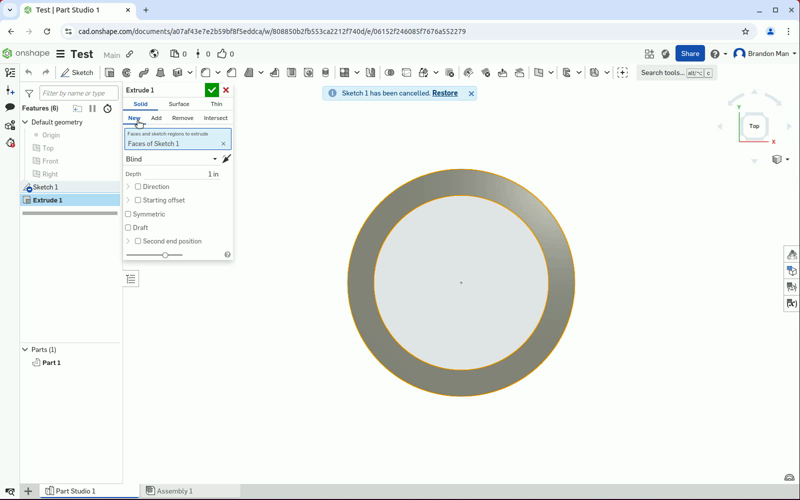
click(137, 120)
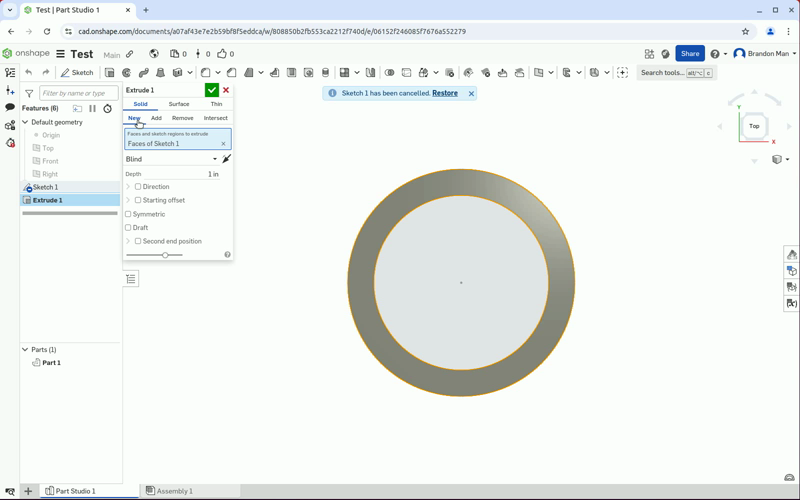
key(tab, 4)
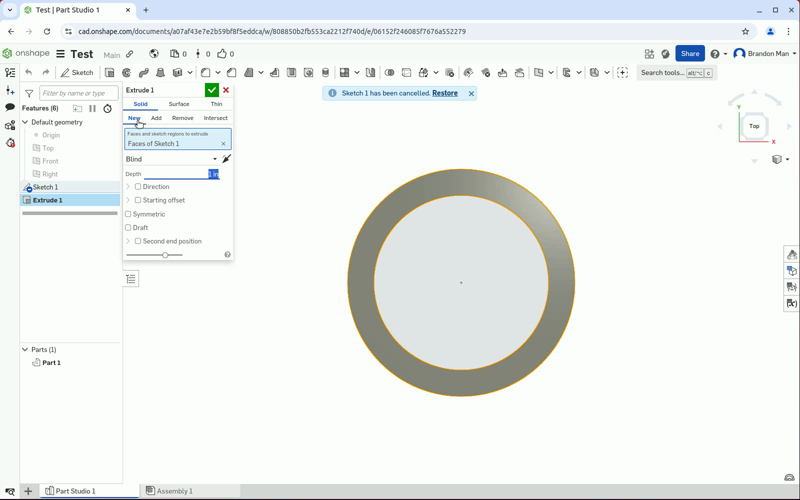
text(8.906)
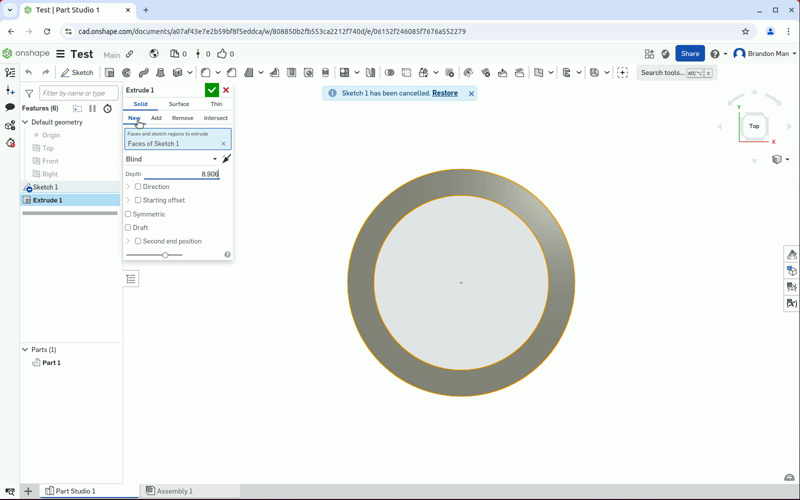
key(enter)
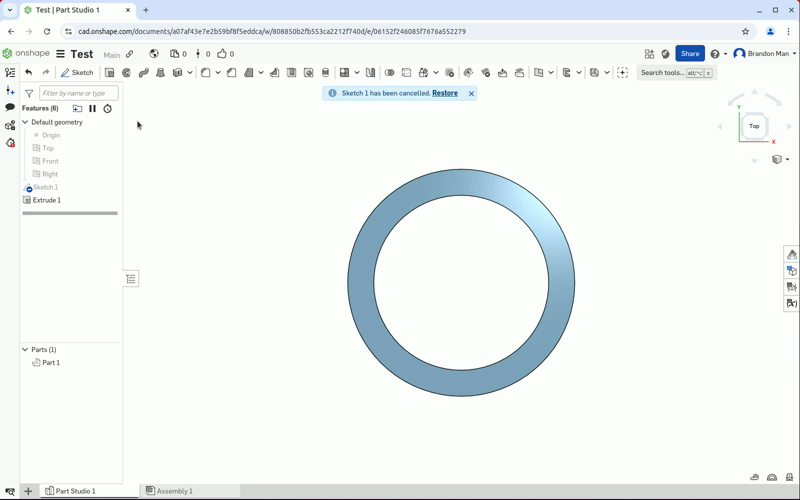
key(shift+h)
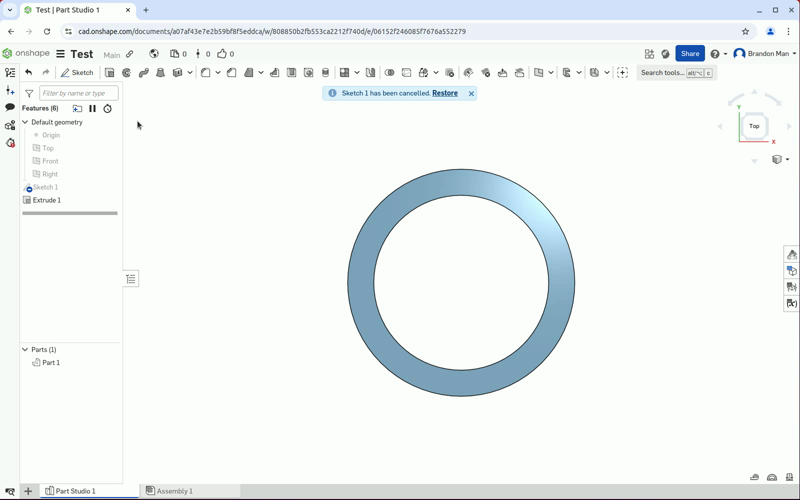
key(shift+h)
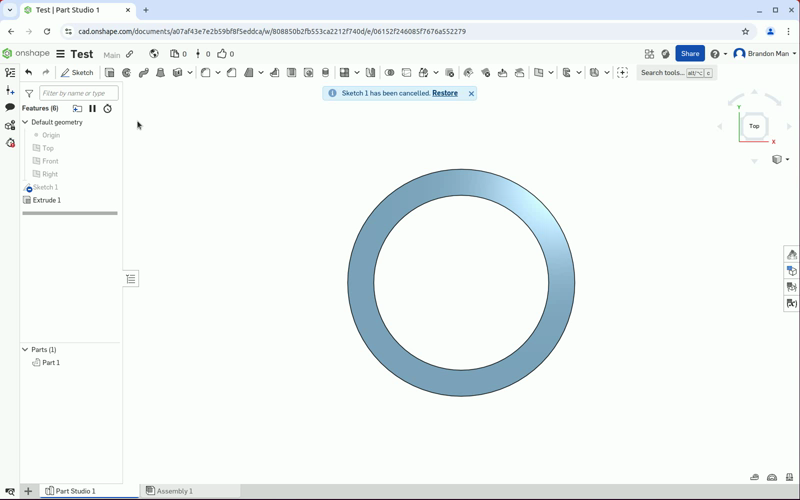
mouse_move(73, 189)
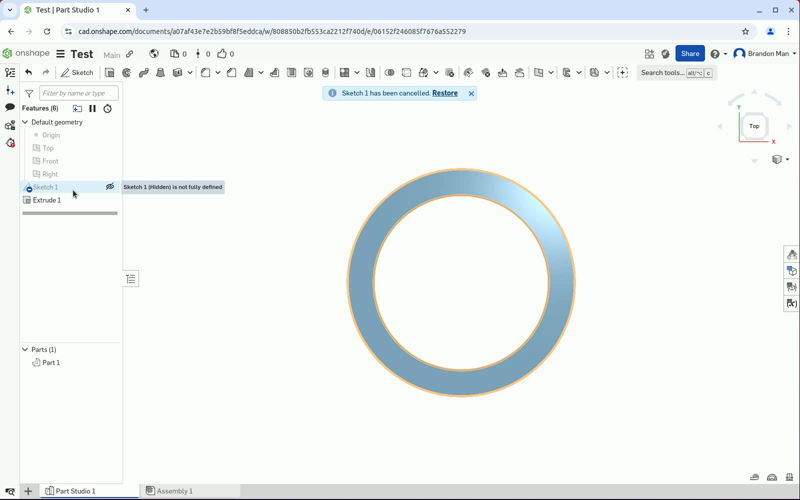
click(73, 189)
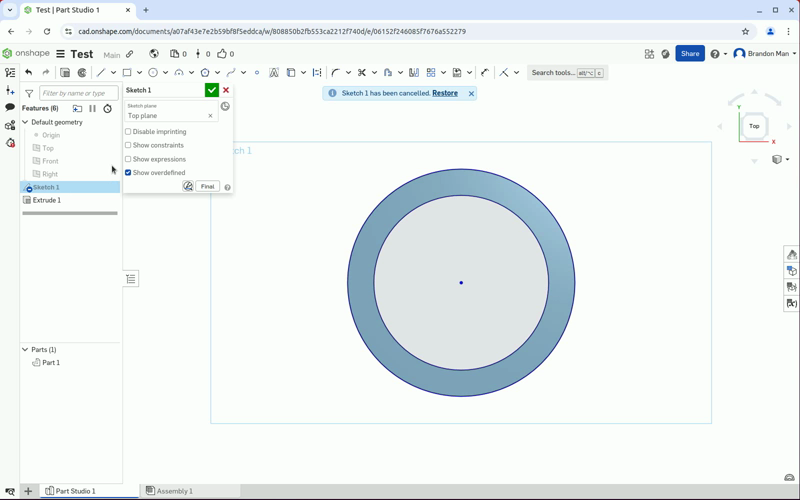
mouse_move(229, 92)
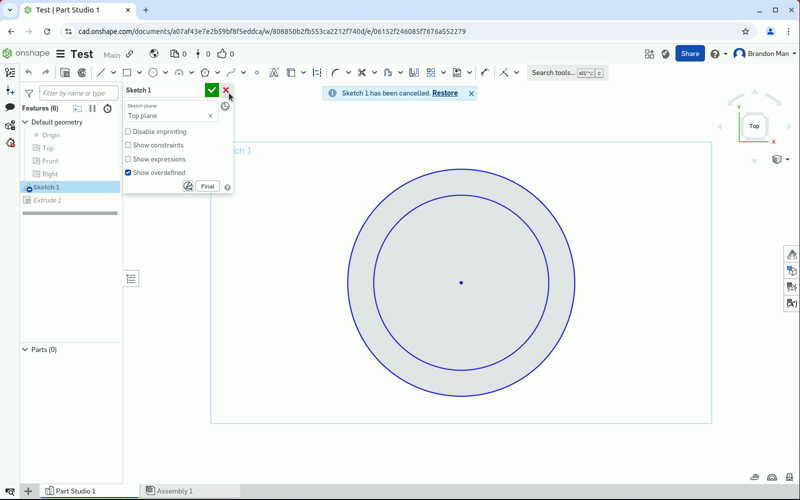
click(229, 92)
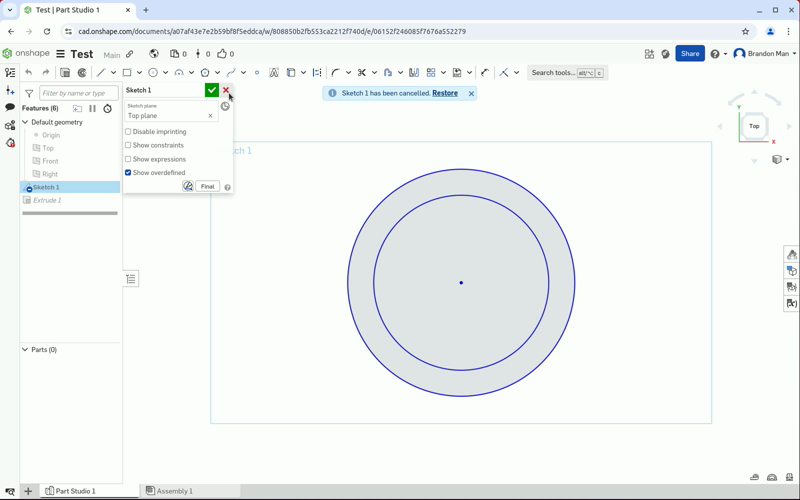
key(shift+s)
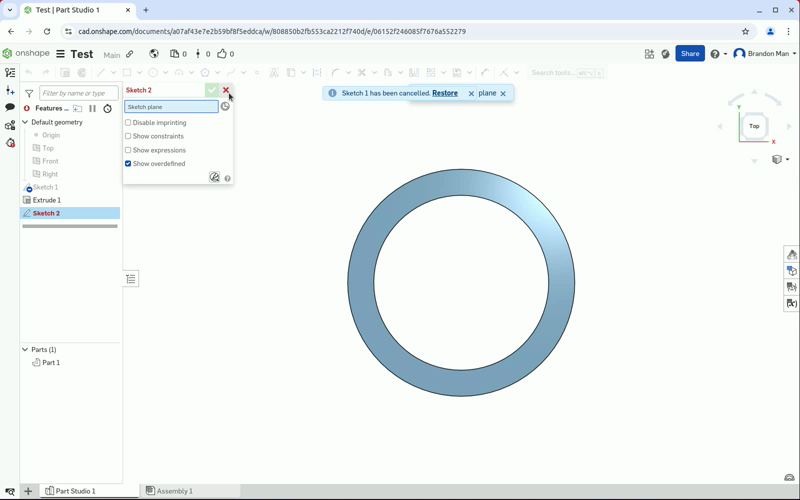
mouse_move(73, 150)
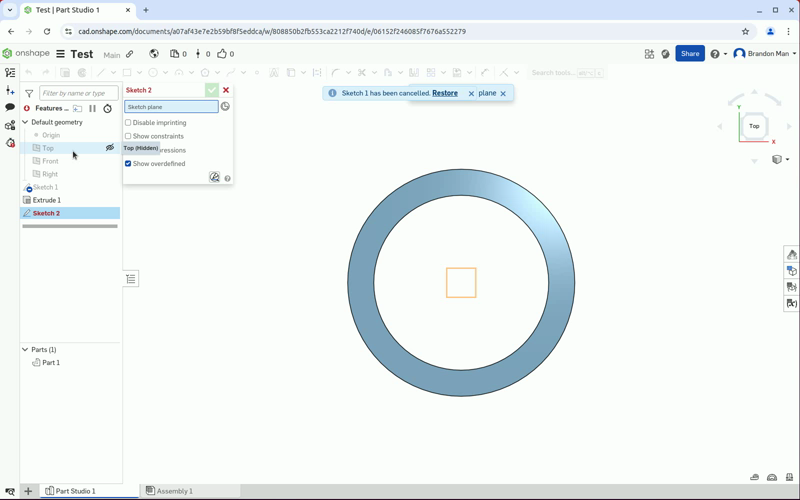
click(73, 150)
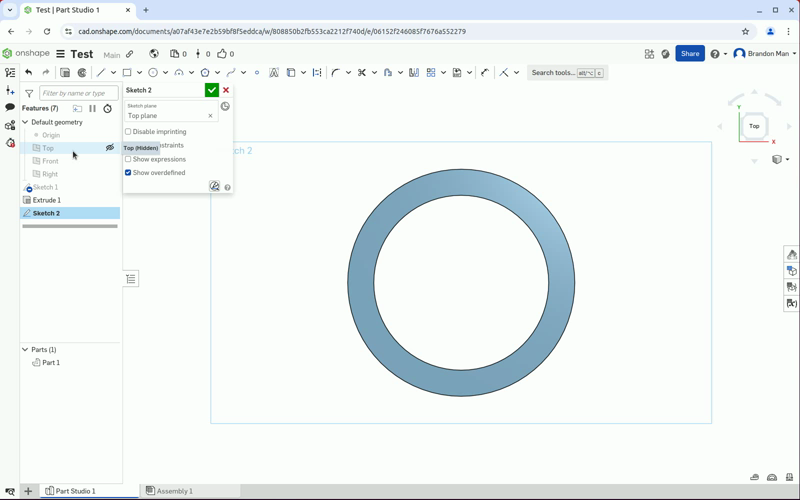
mouse_move(73, 352)
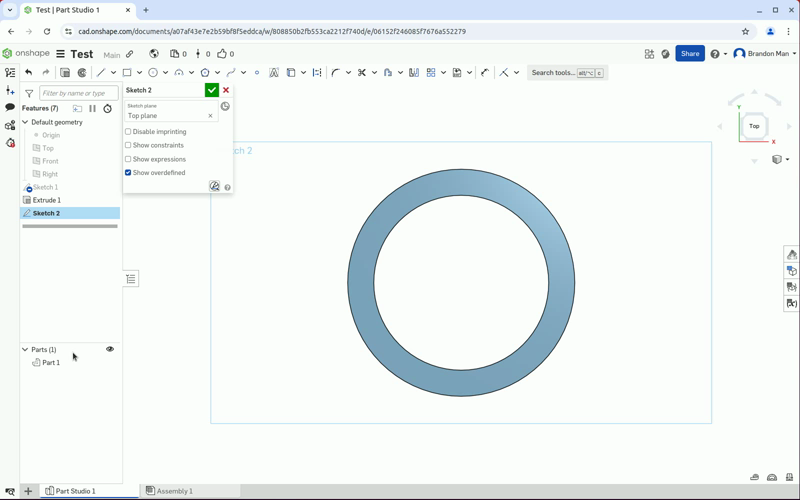
key(y)
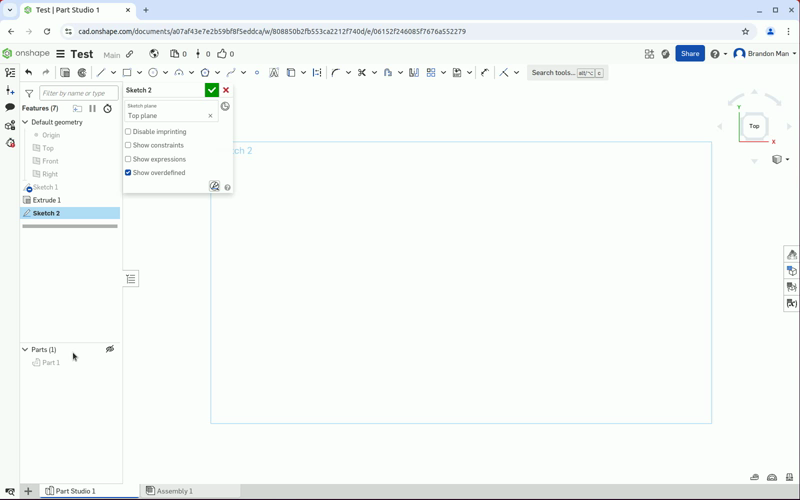
key(c)
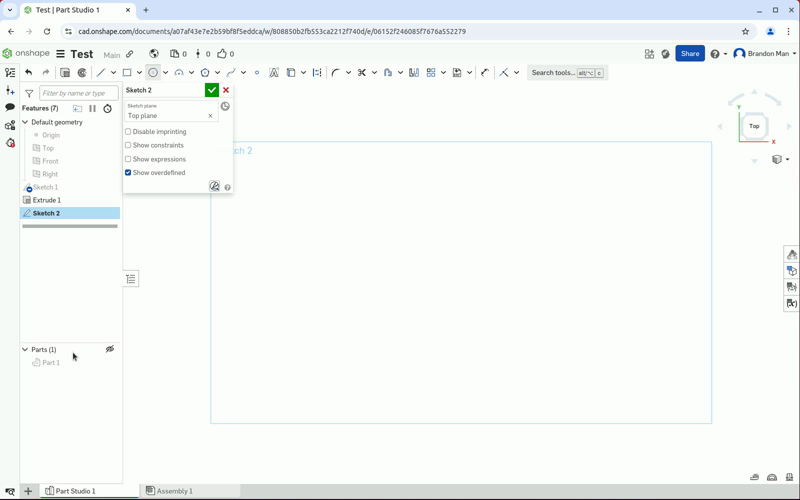
key_down(shift)
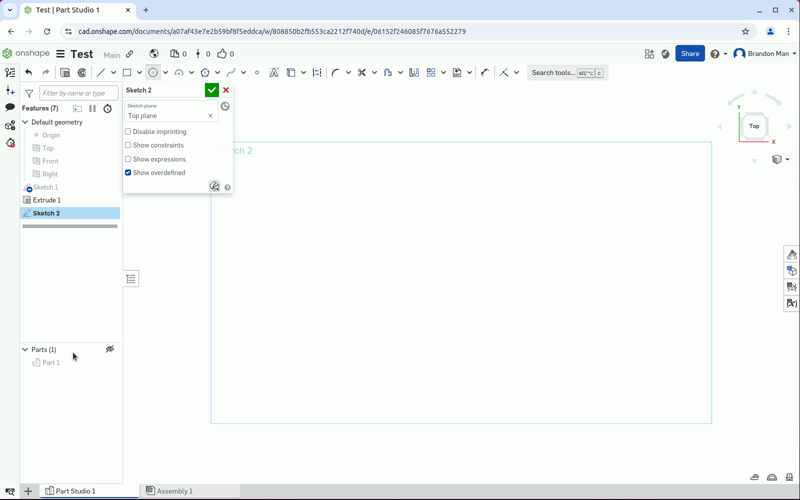
mouse_move(461, 282)
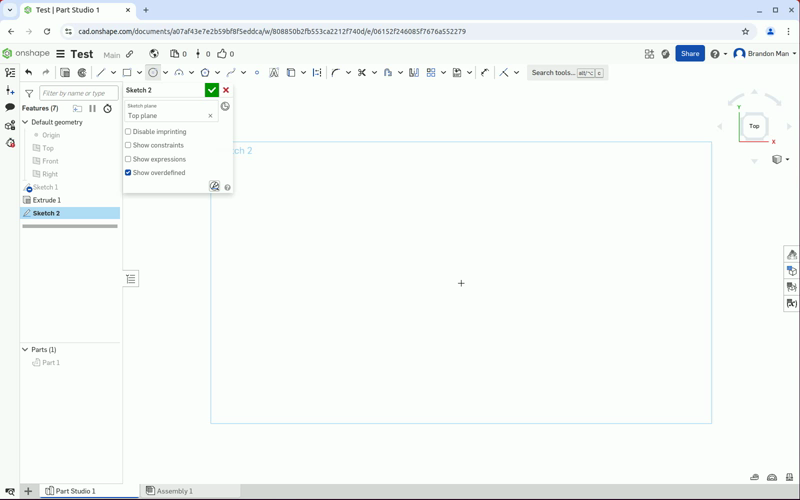
click(461, 282)
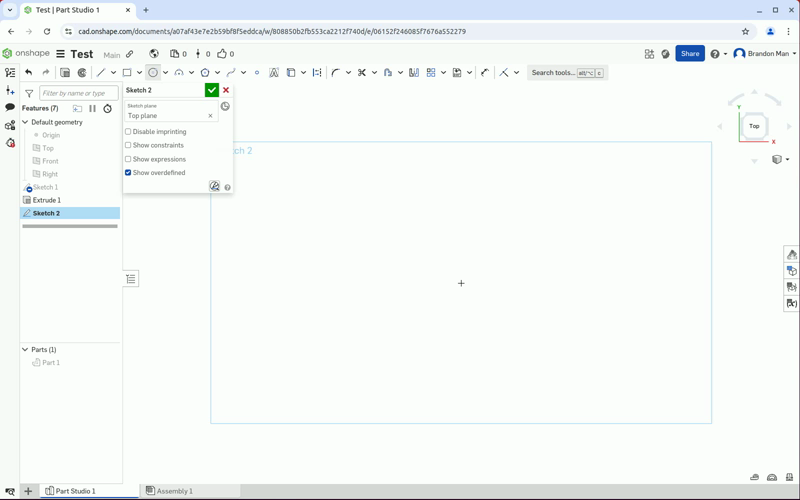
key_up(shift)
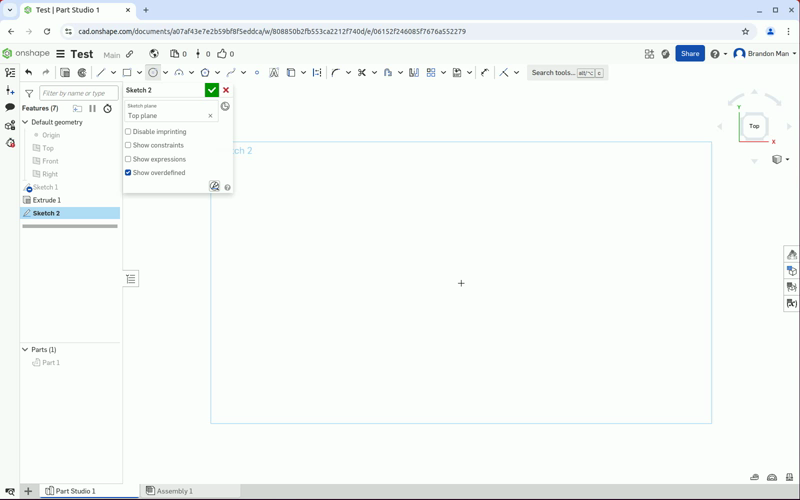
mouse_move(548, 282)
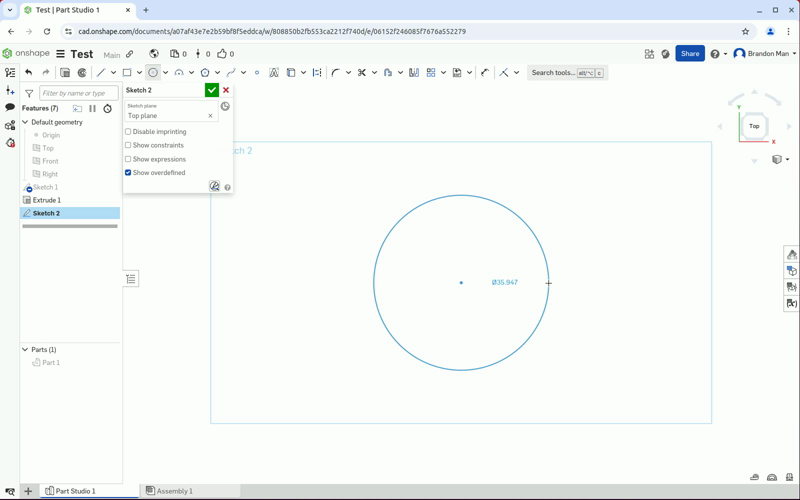
click(548, 282)
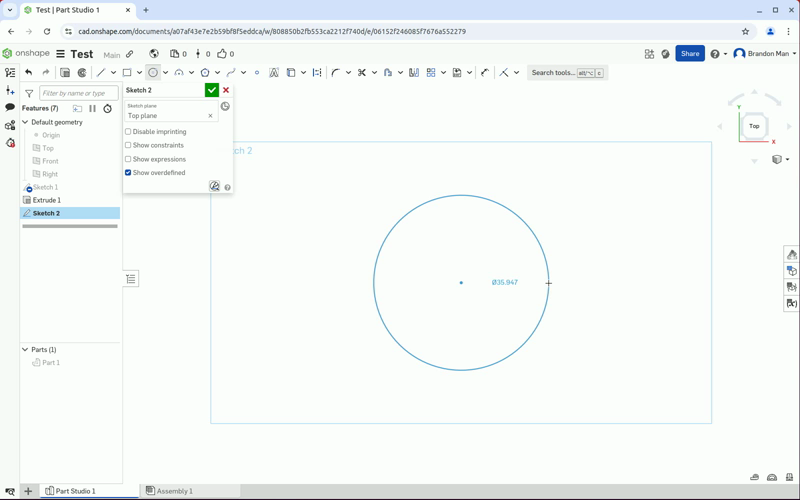
key(esc)
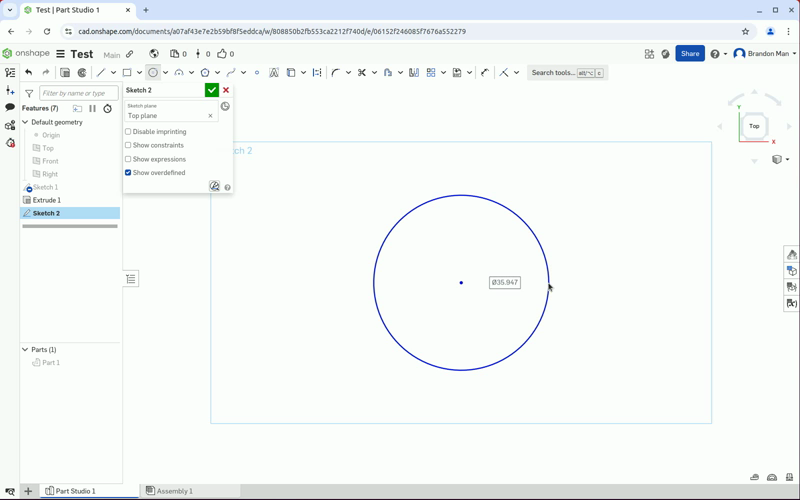
key(c)
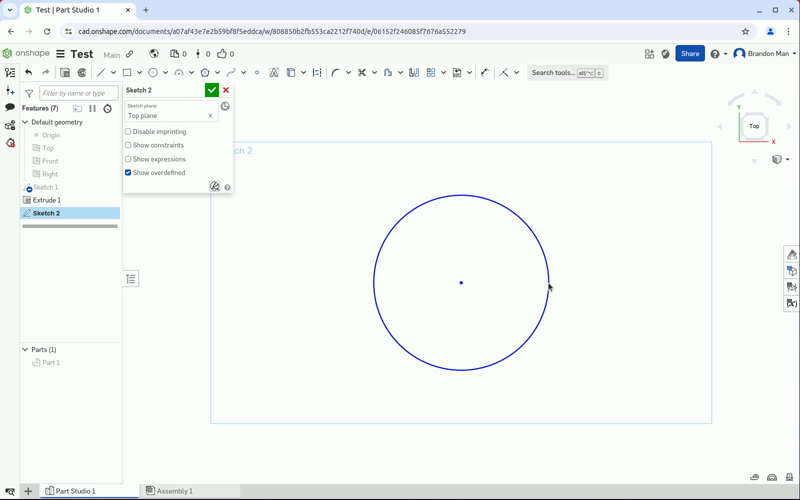
key_down(shift)
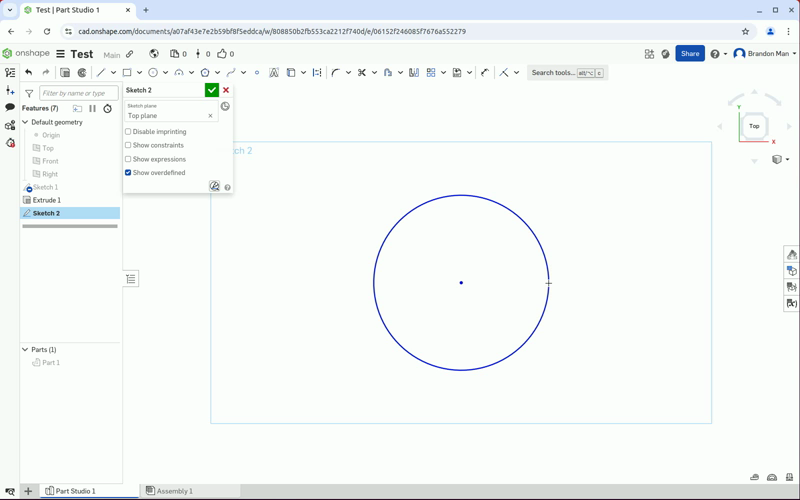
mouse_move(461, 282)
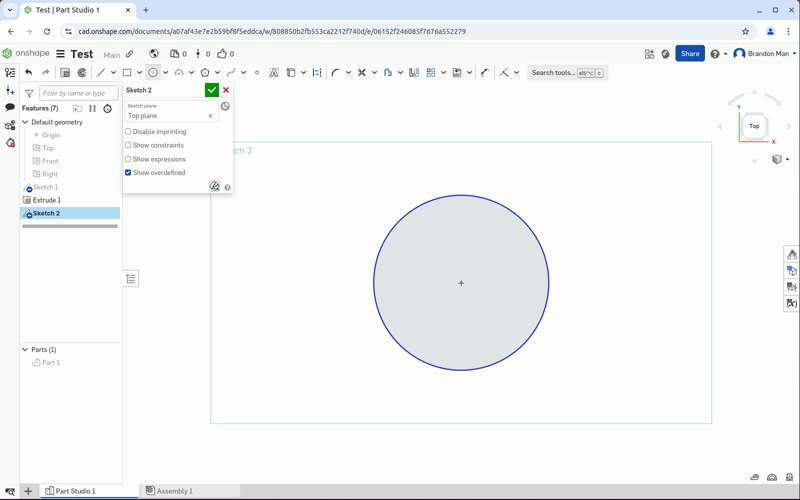
click(461, 282)
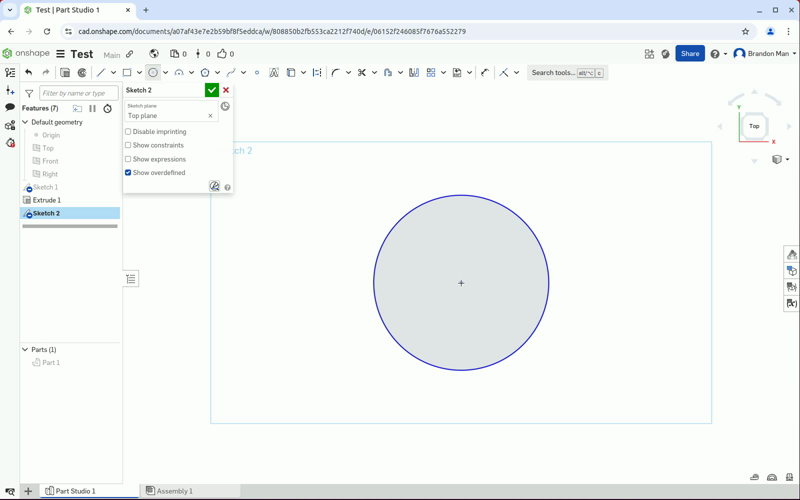
key_up(shift)
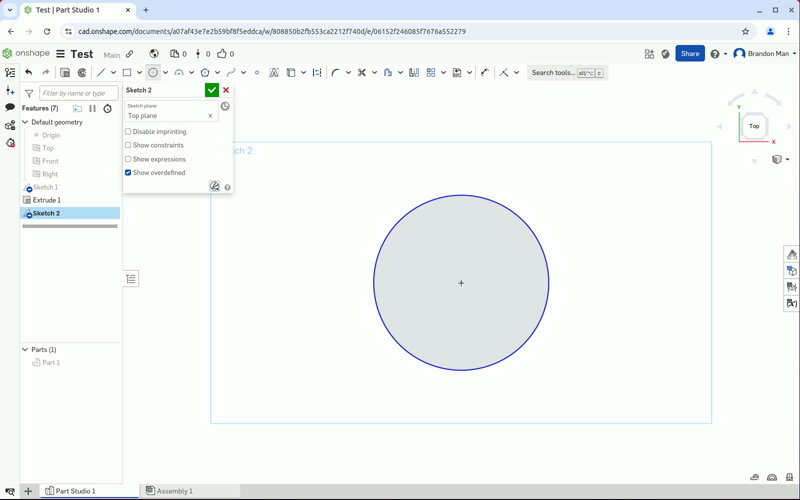
mouse_move(486, 282)
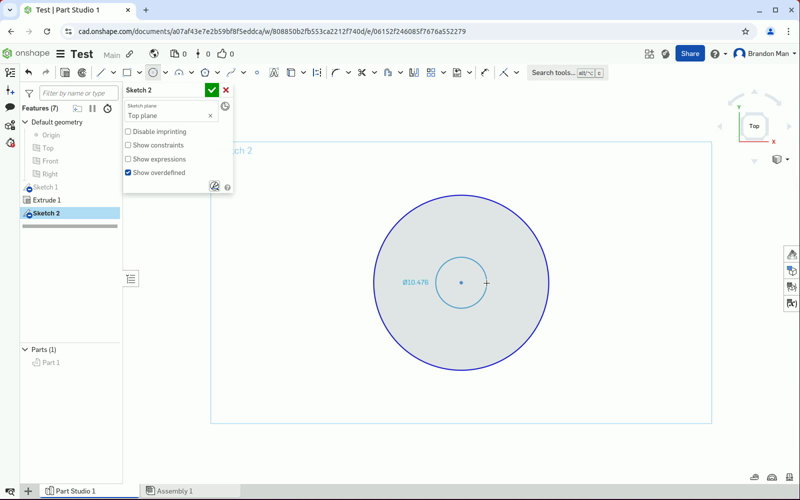
click(486, 282)
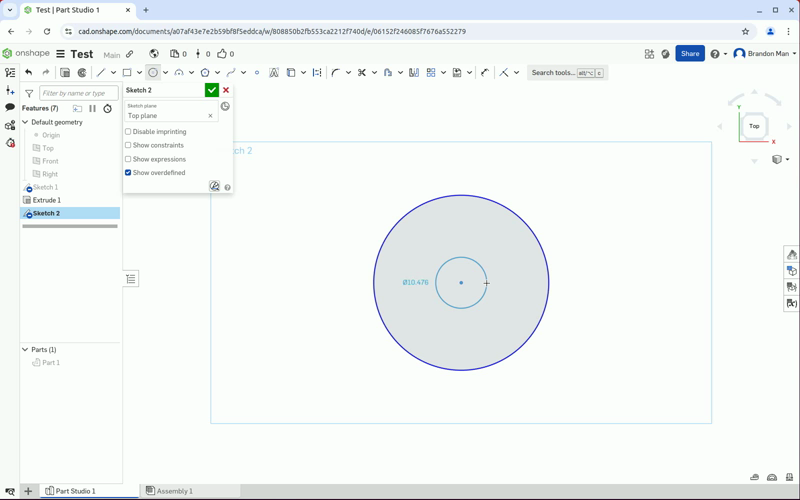
key(esc)
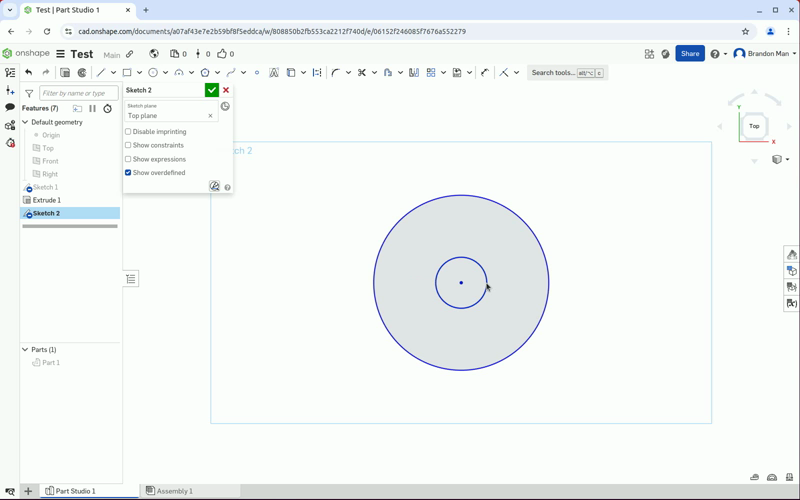
mouse_move(461, 345)
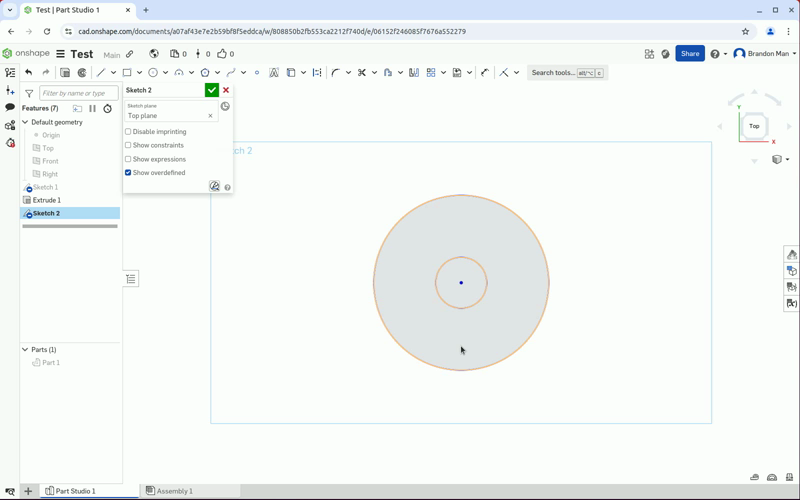
click(461, 345)
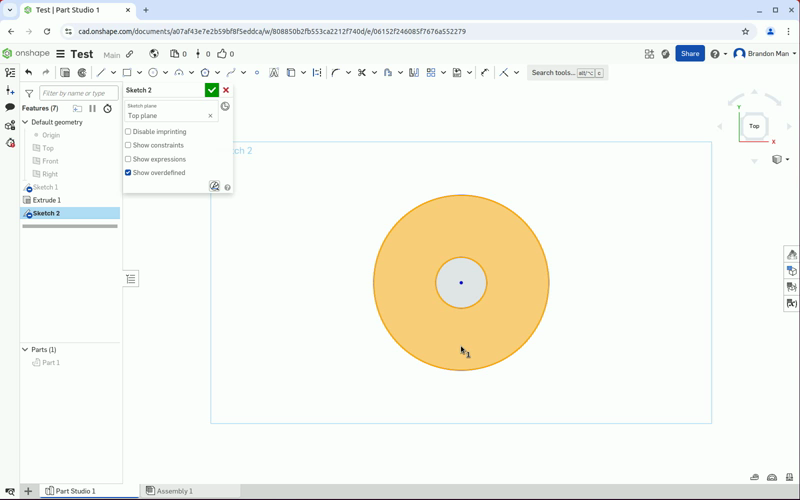
mouse_move(73, 352)
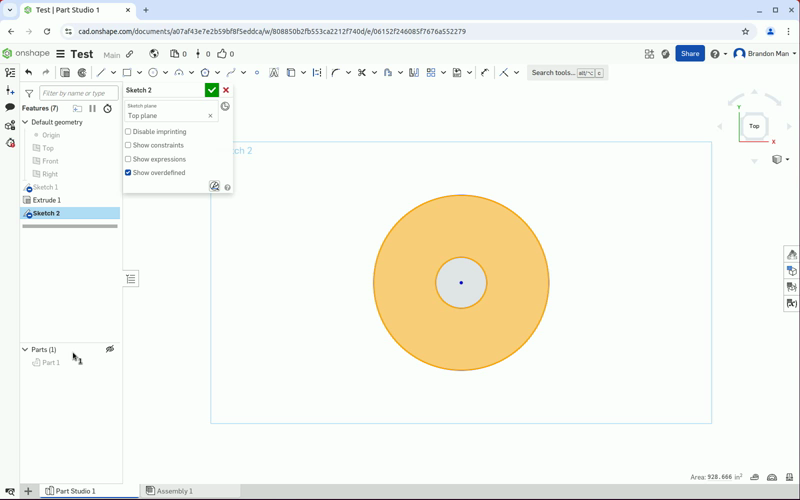
key(shift+y)
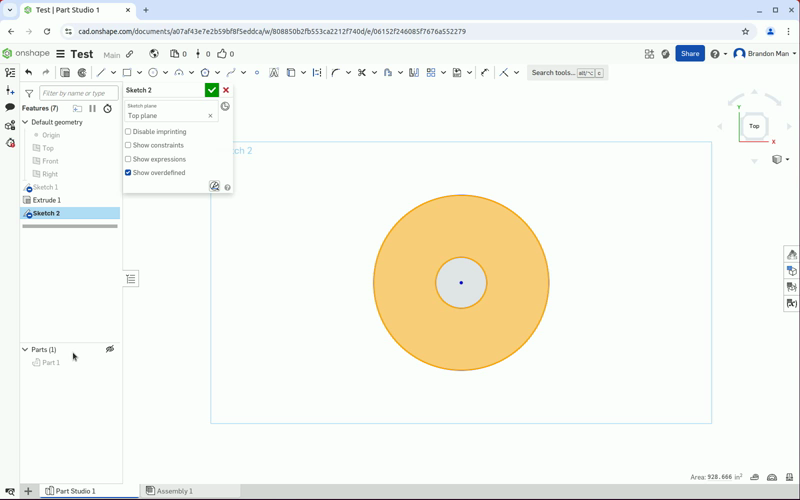
key(shift+e)
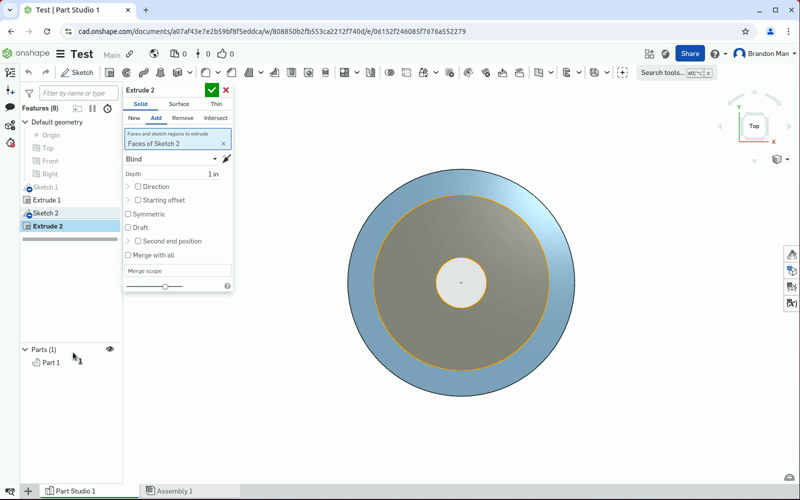
mouse_move(143, 106)
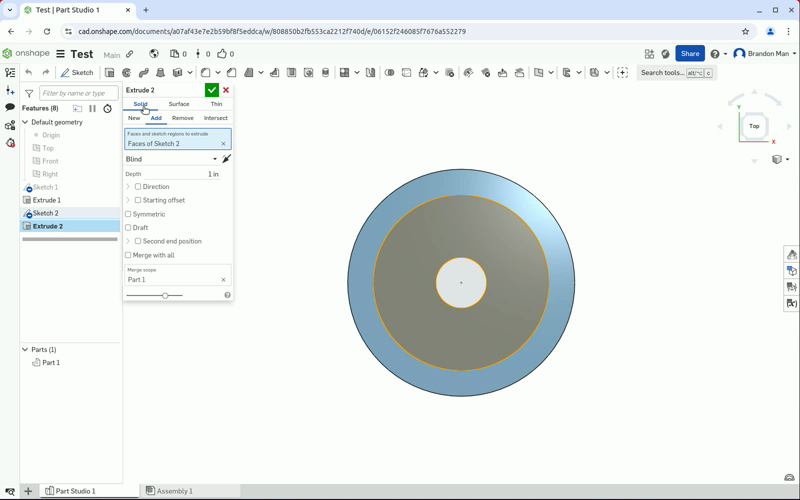
click(143, 106)
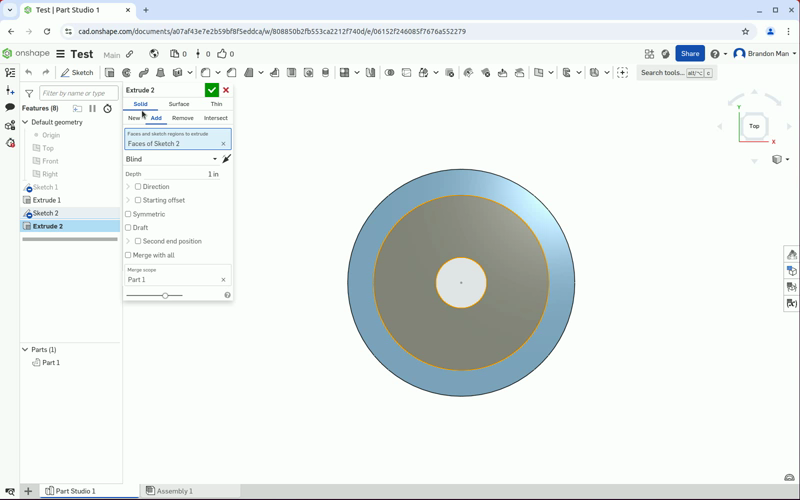
mouse_move(137, 120)
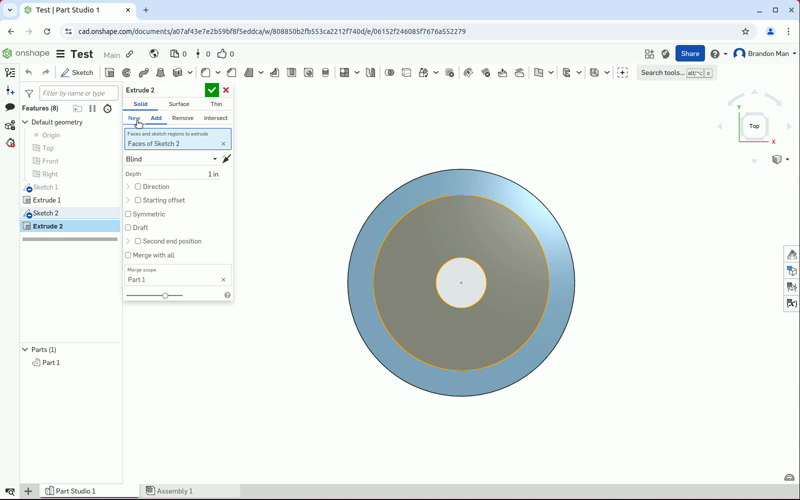
click(137, 120)
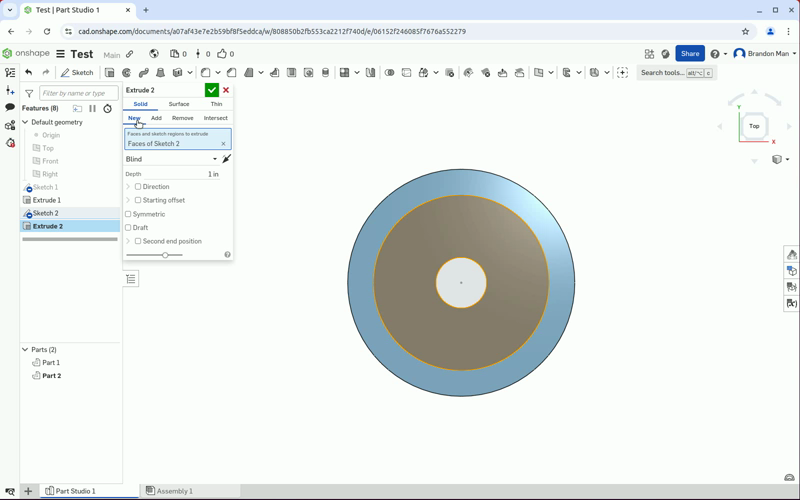
key(tab, 4)
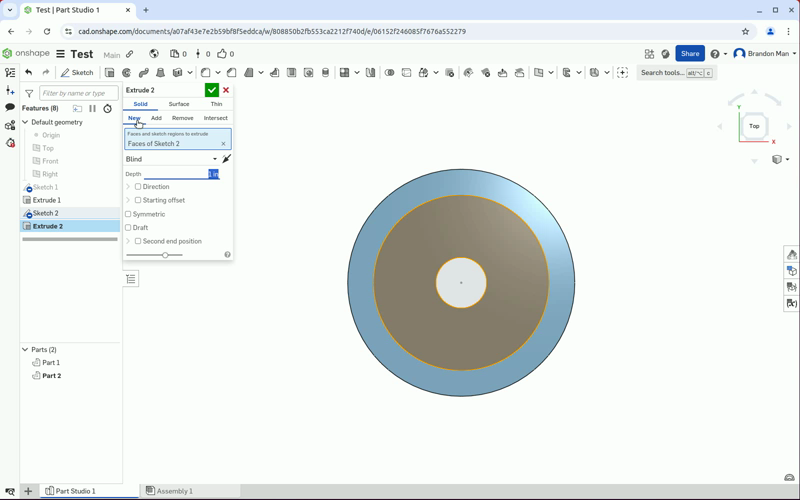
text(0.963)
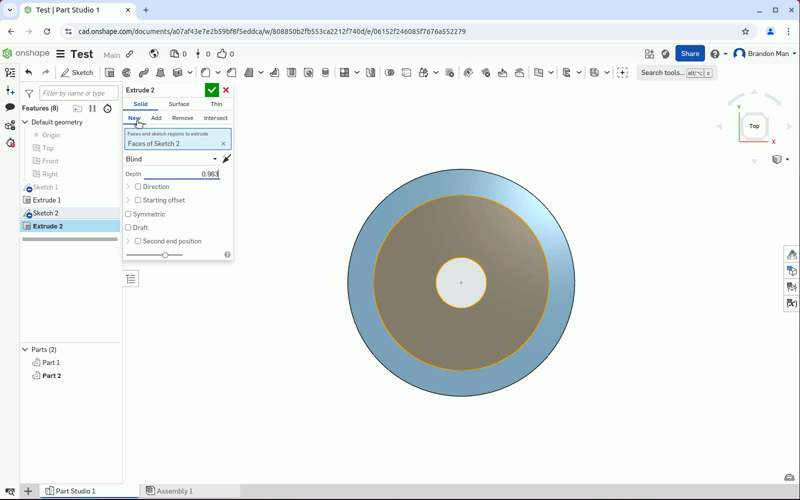
key(enter)
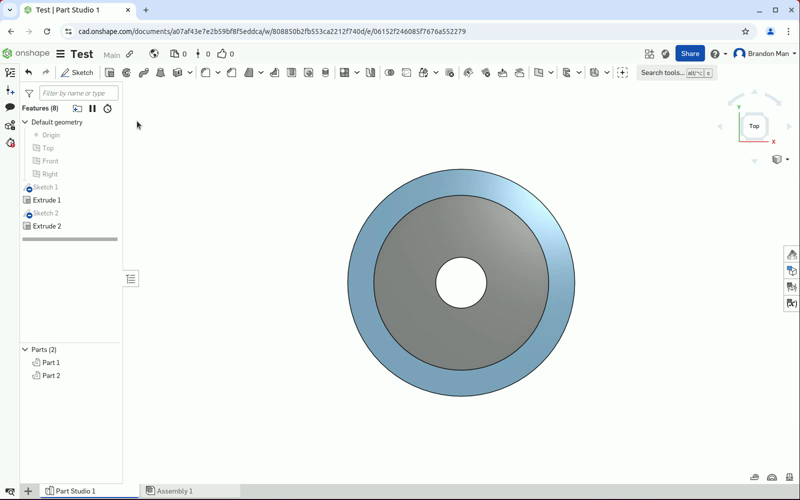
key(shift+h)
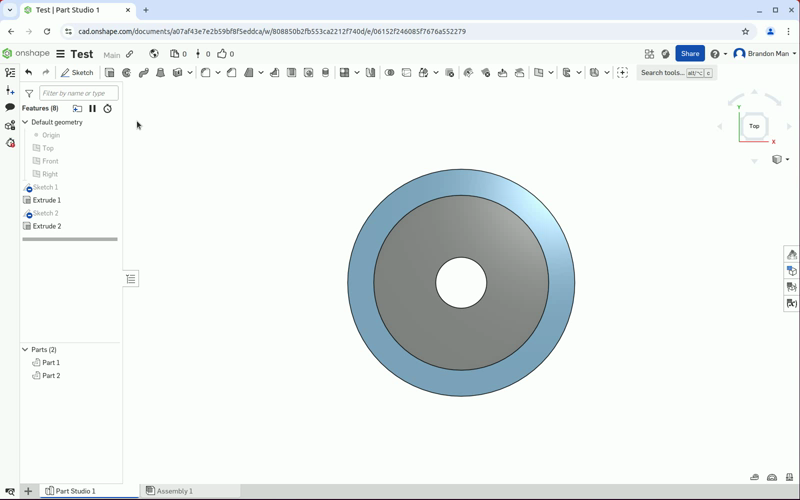
key(shift+h)
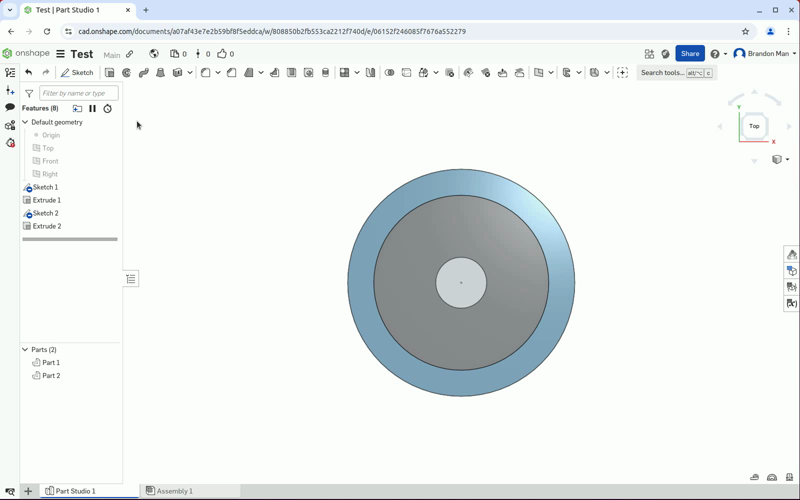
key(shift+7)
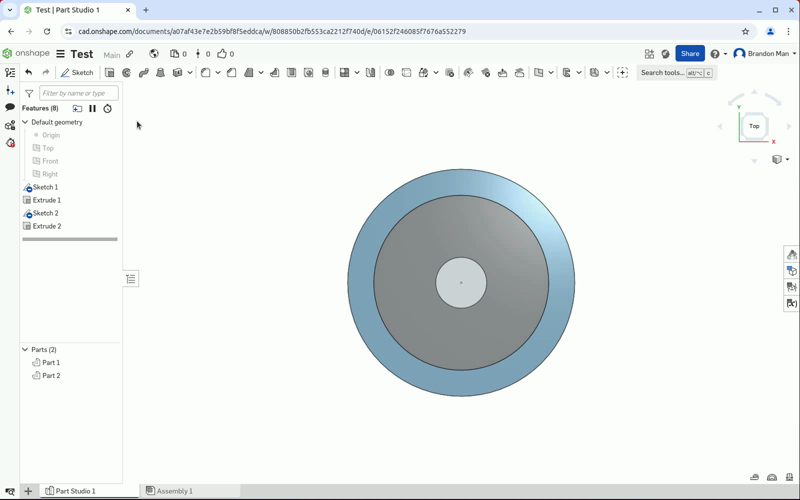
key(up, 3)
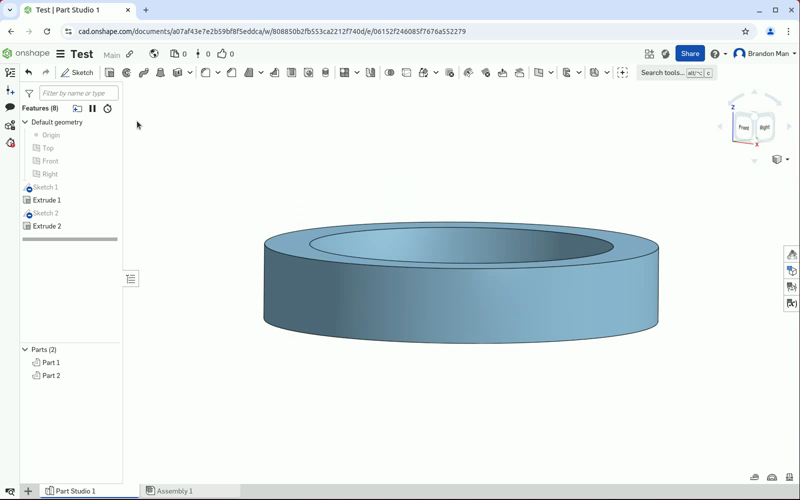
key(left, 3)
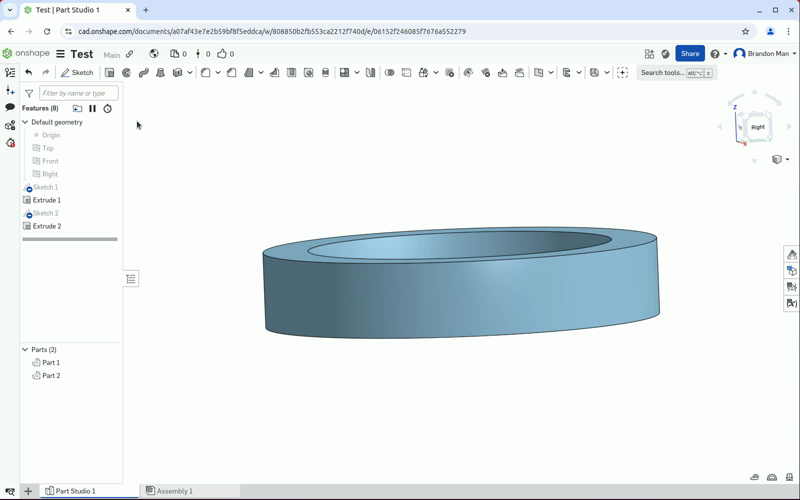
key(right, 3)
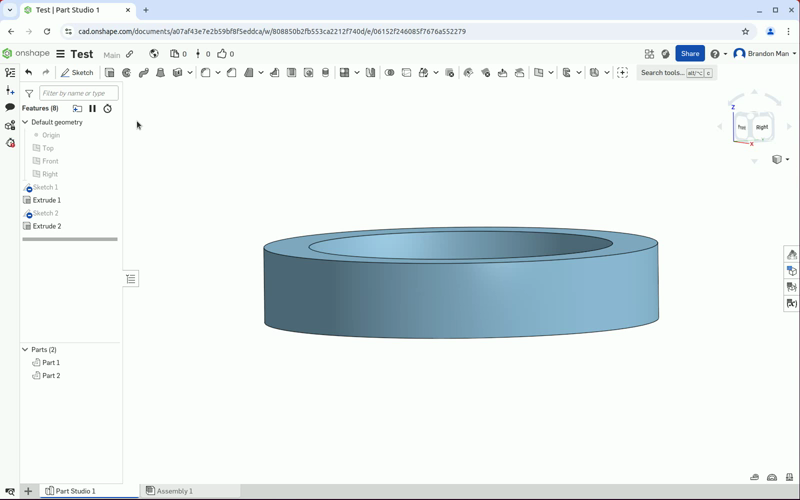
key(down, 3)
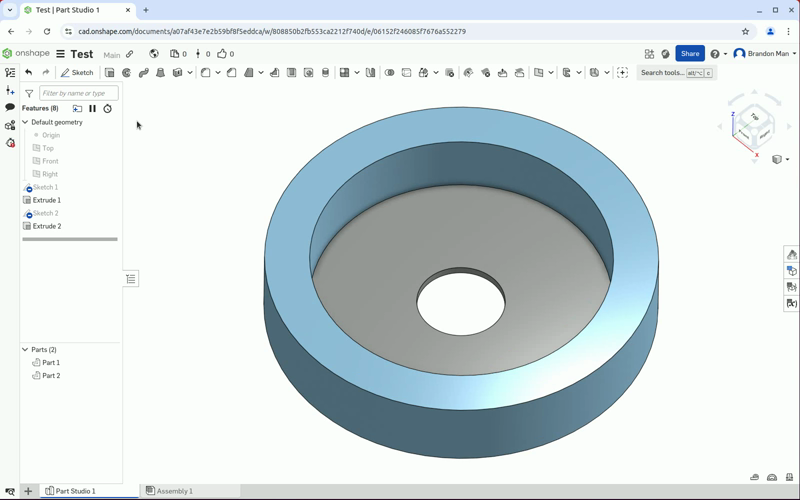
mouse_move(73, 189)
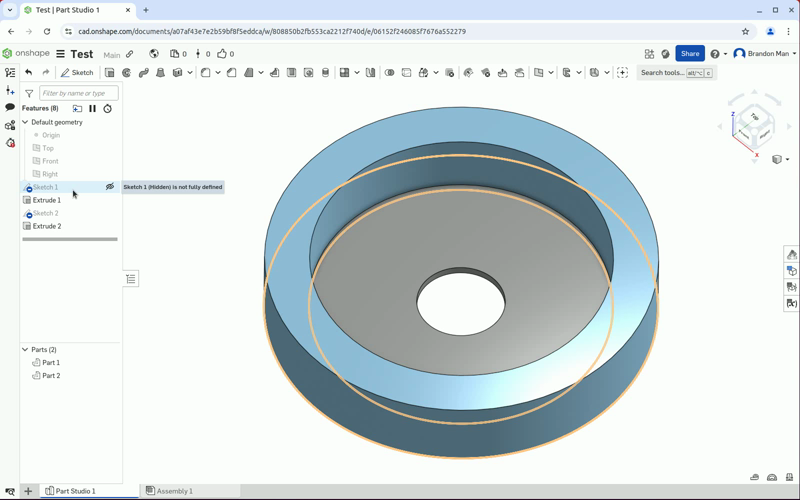
click(73, 189)